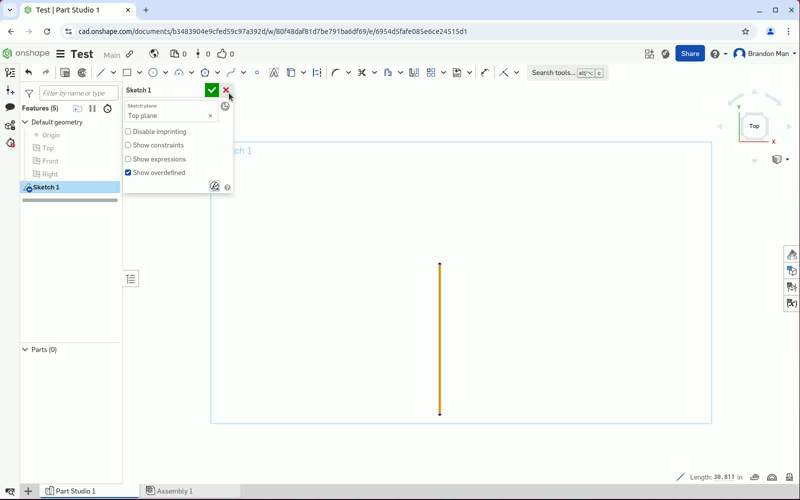
key(shift+h)
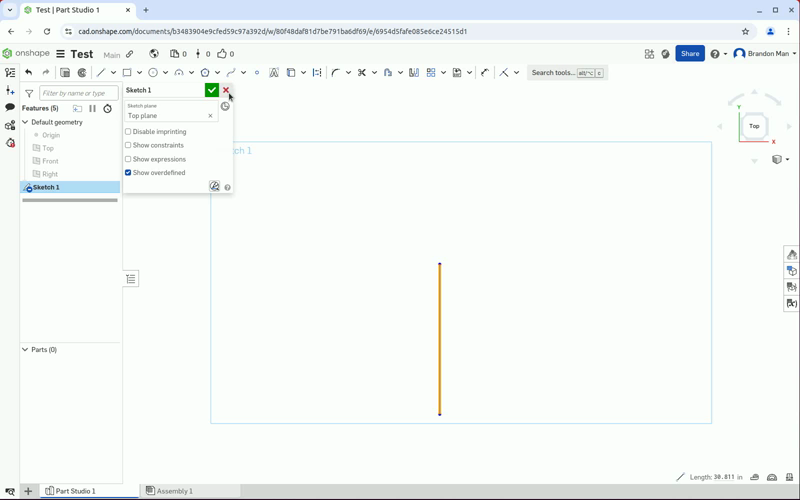
key(shift+s)
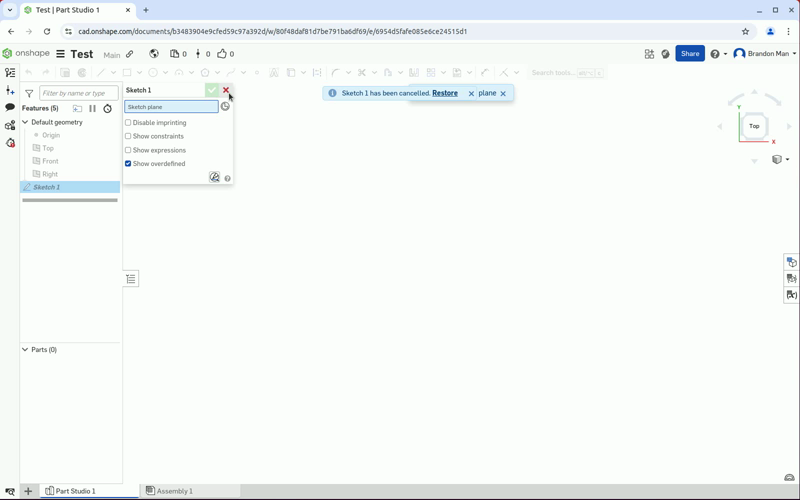
mouse_move(73, 150)
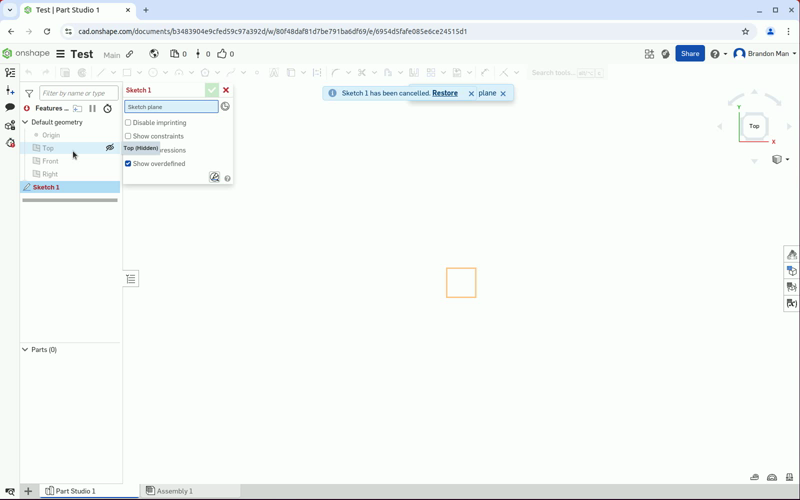
click(73, 150)
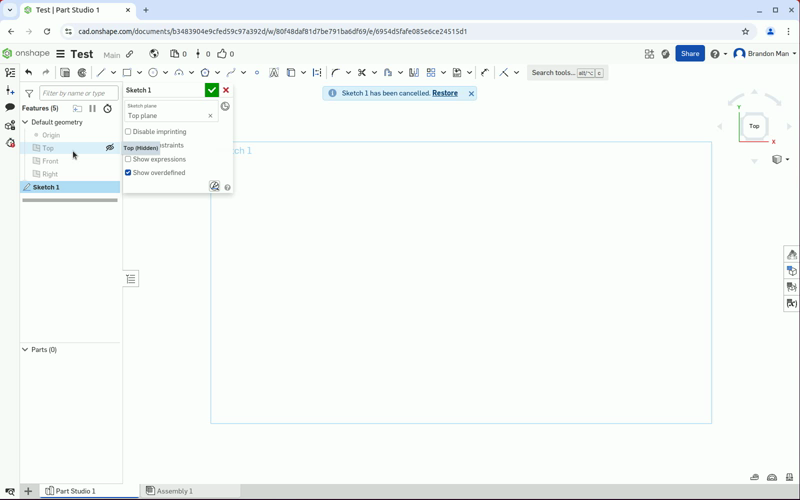
mouse_move(73, 352)
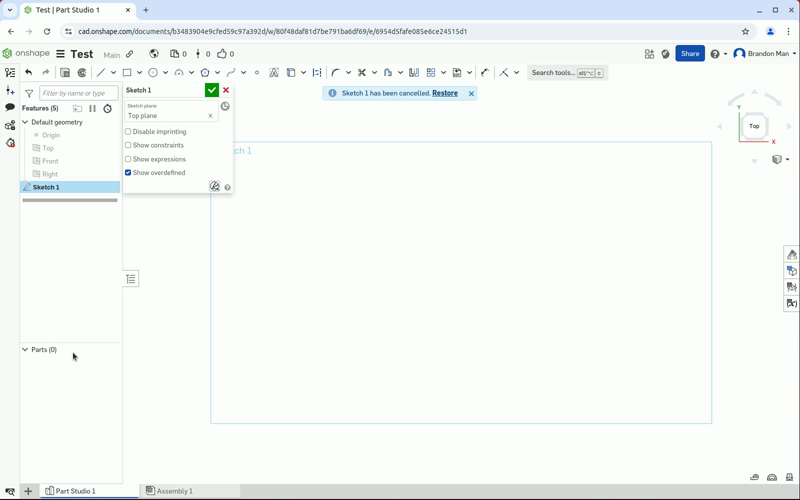
key(y)
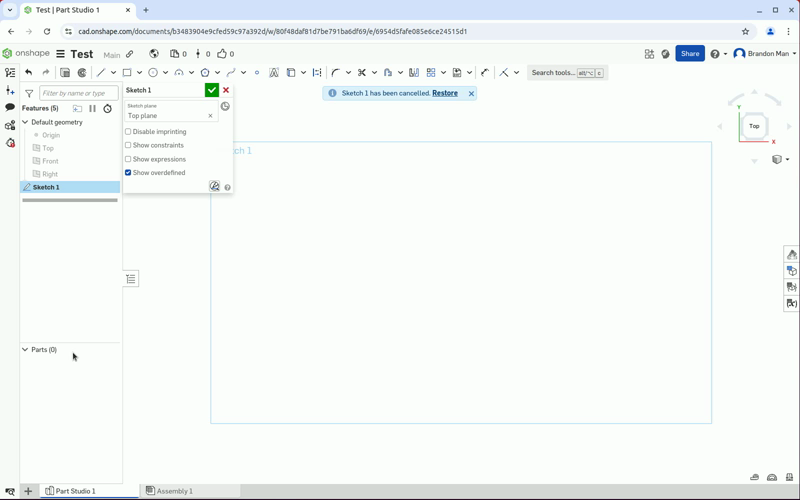
key(c)
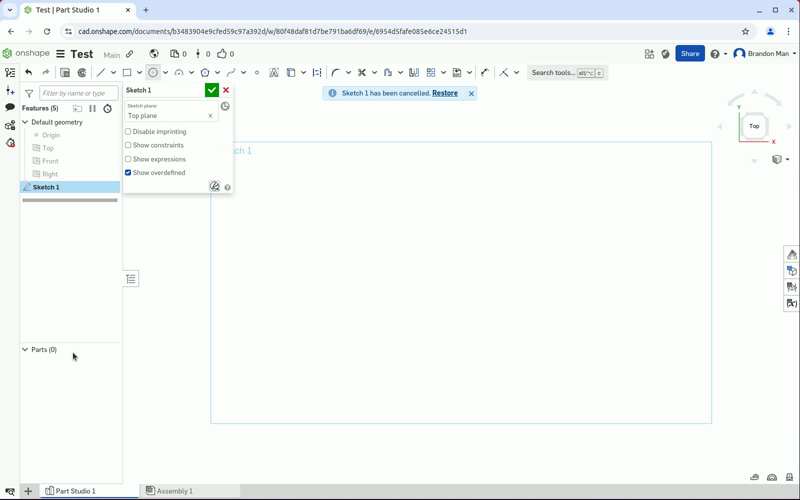
key_down(shift)
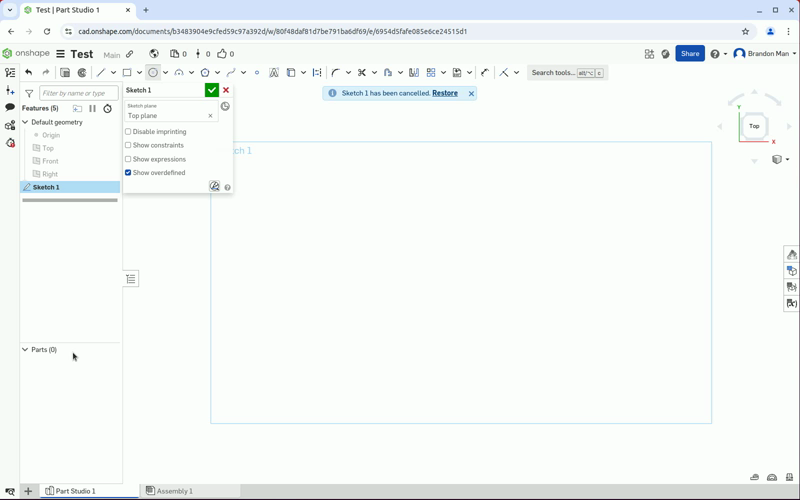
mouse_move(461, 282)
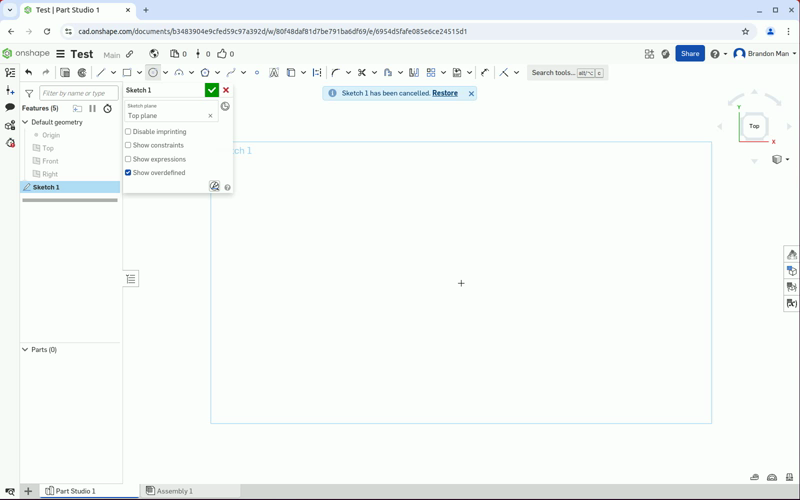
click(461, 282)
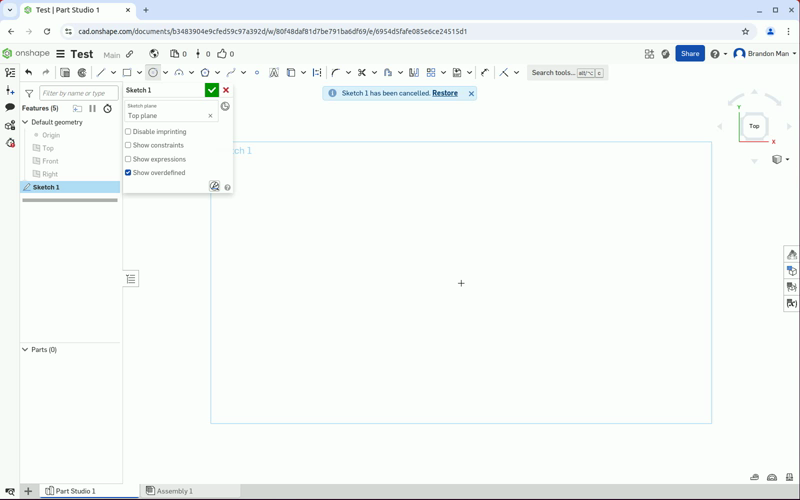
key_up(shift)
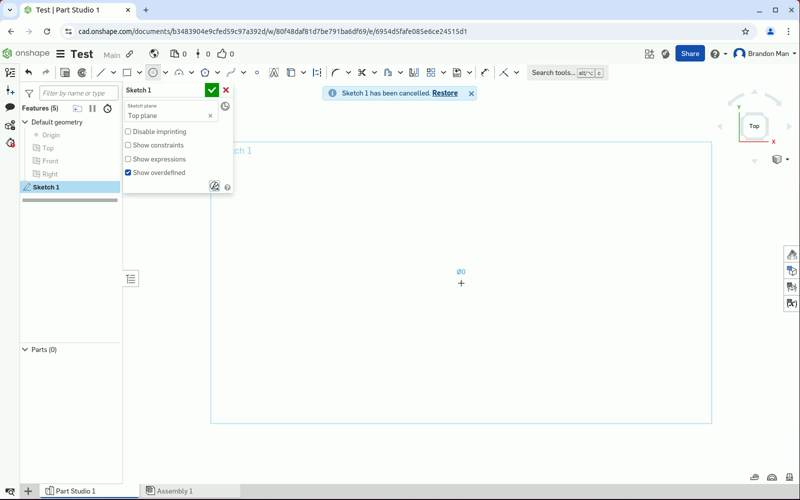
mouse_move(492, 282)
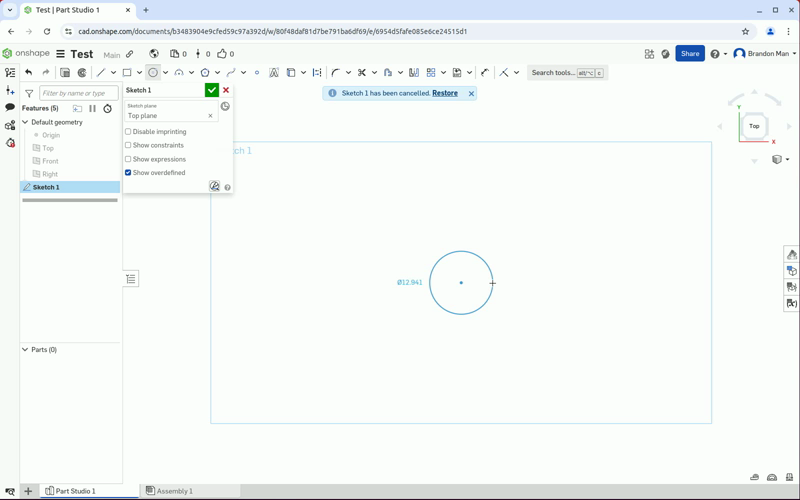
click(492, 282)
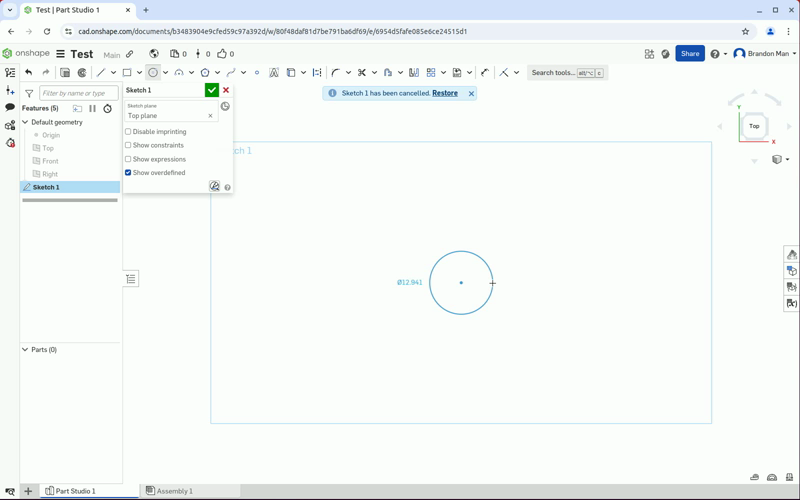
key(esc)
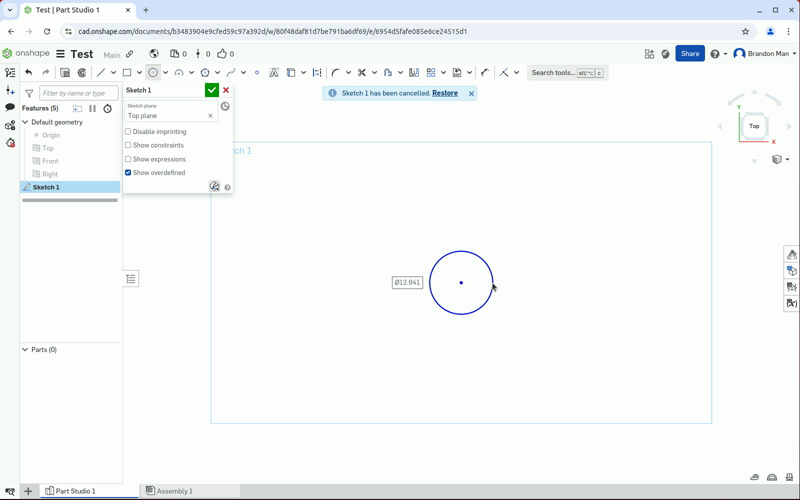
mouse_move(486, 282)
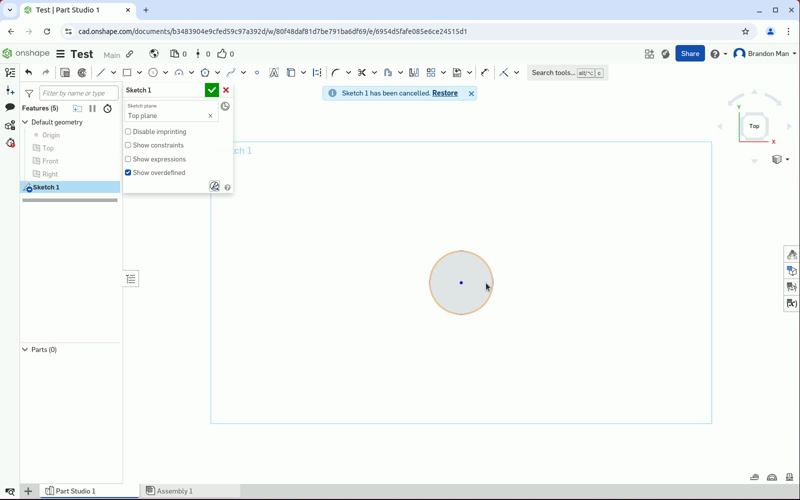
click(486, 282)
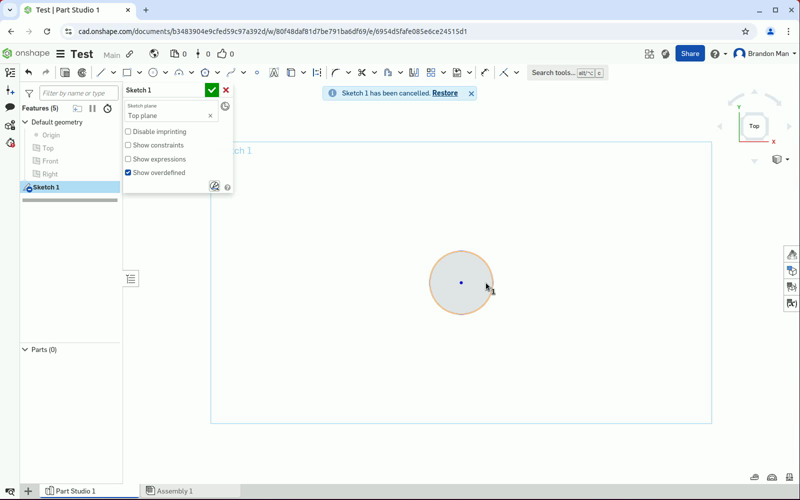
mouse_move(73, 352)
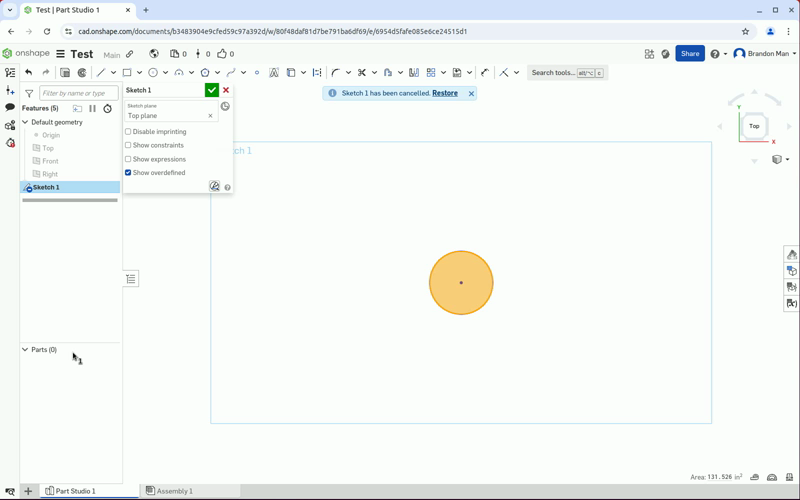
key(shift+y)
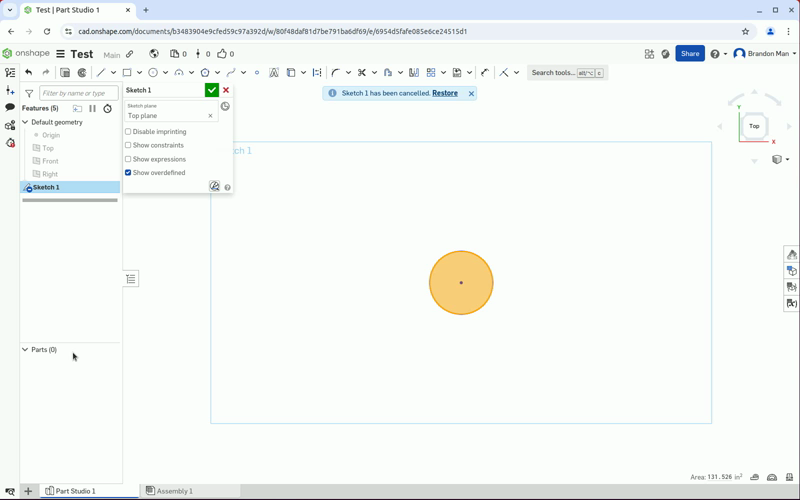
key(shift+e)
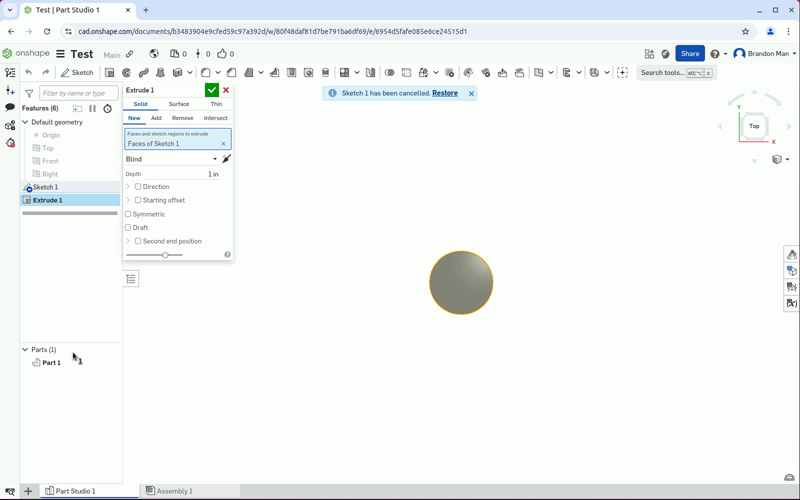
mouse_move(143, 106)
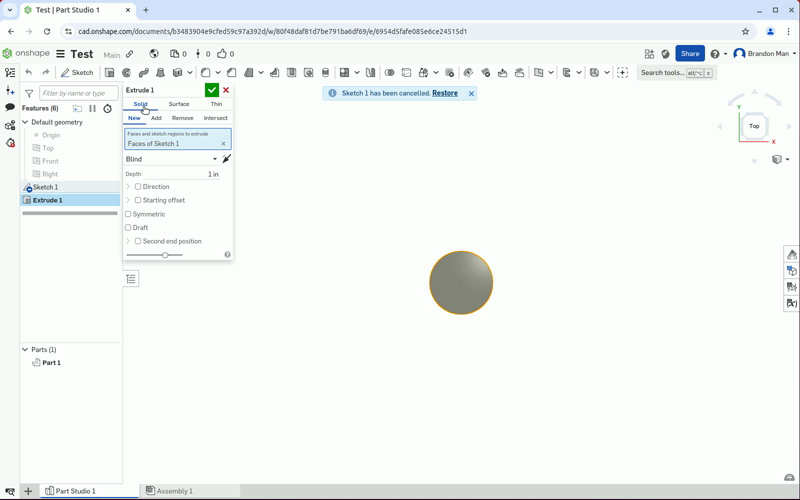
click(143, 106)
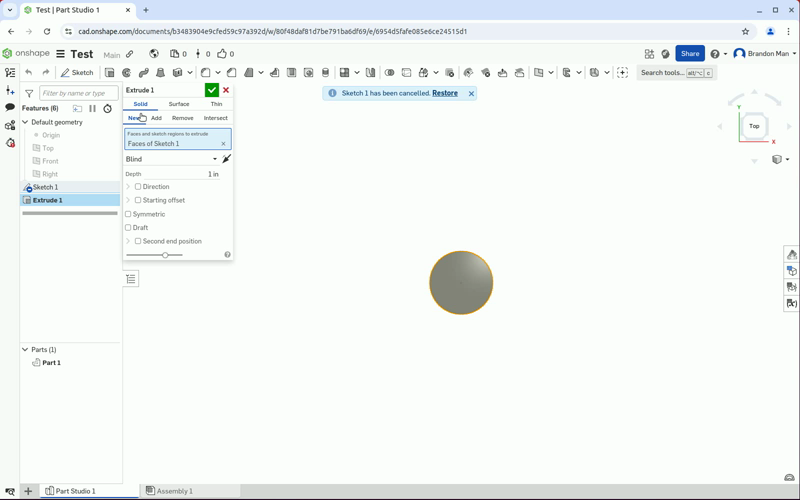
mouse_move(137, 120)
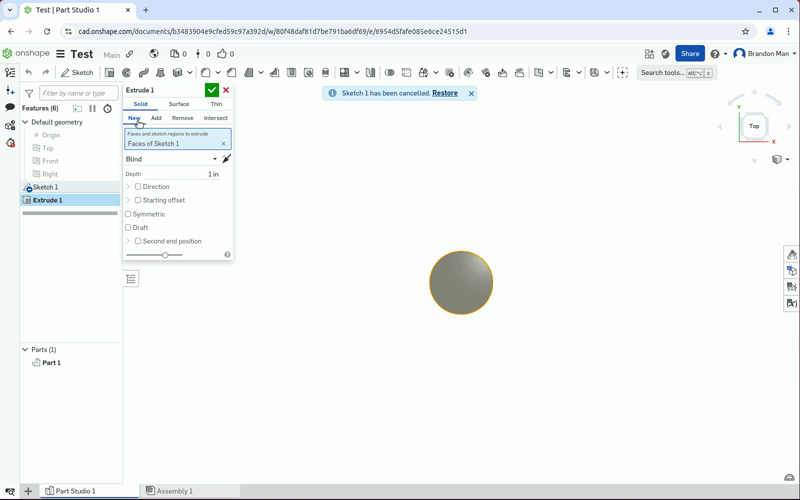
click(137, 120)
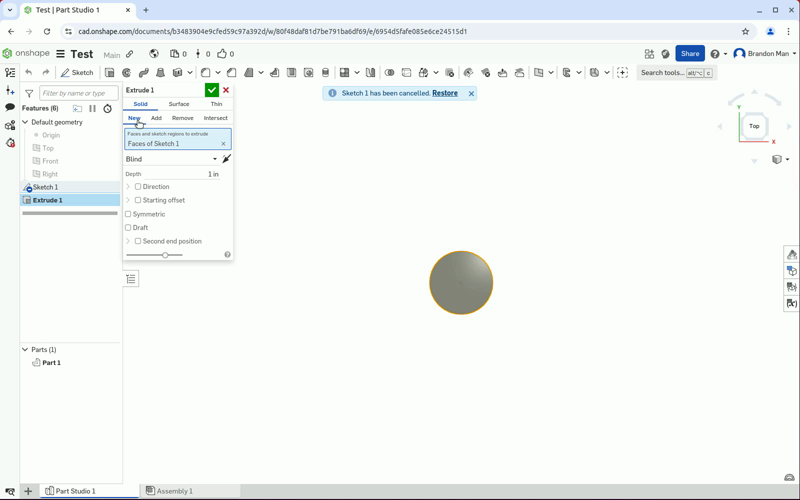
key(tab, 4)
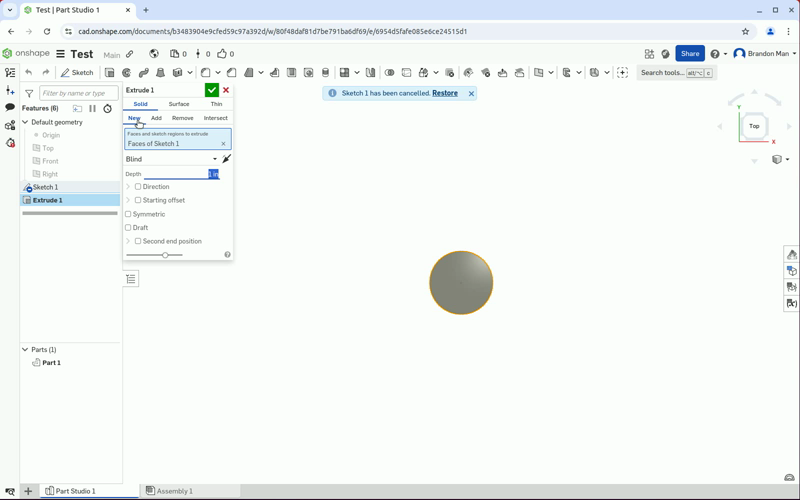
text(6.258)
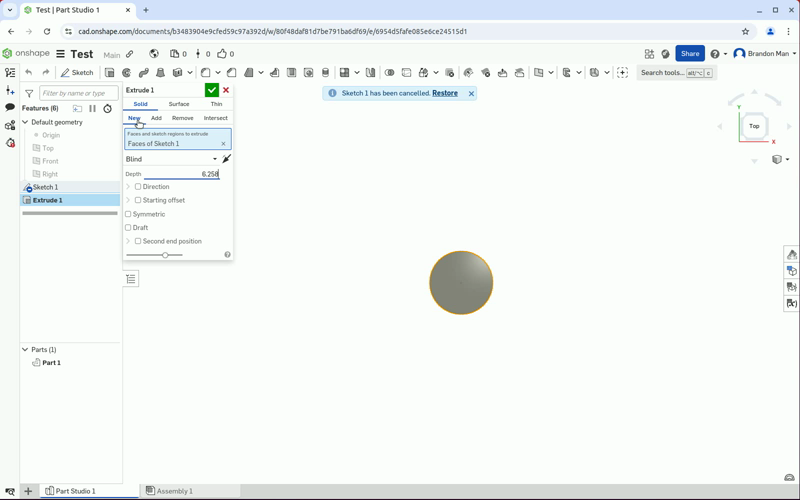
key(enter)
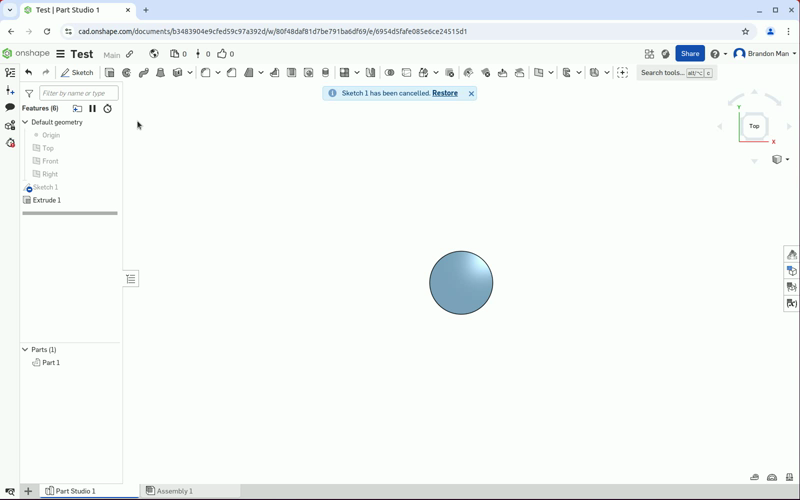
key(shift+h)
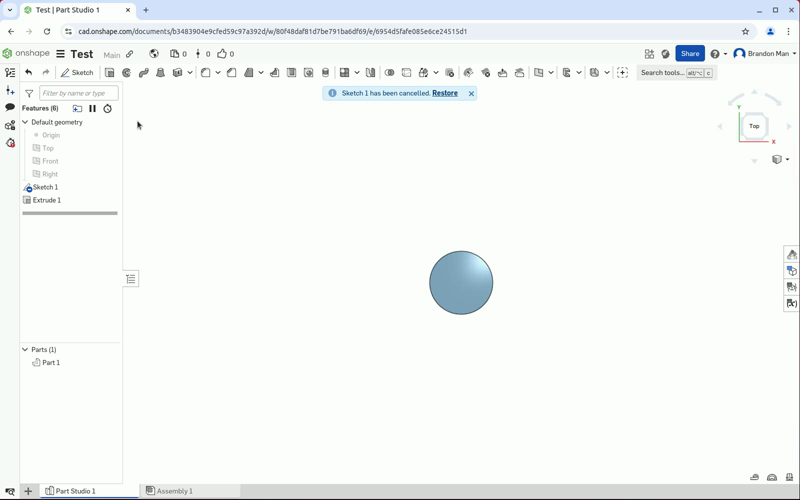
key(shift+h)
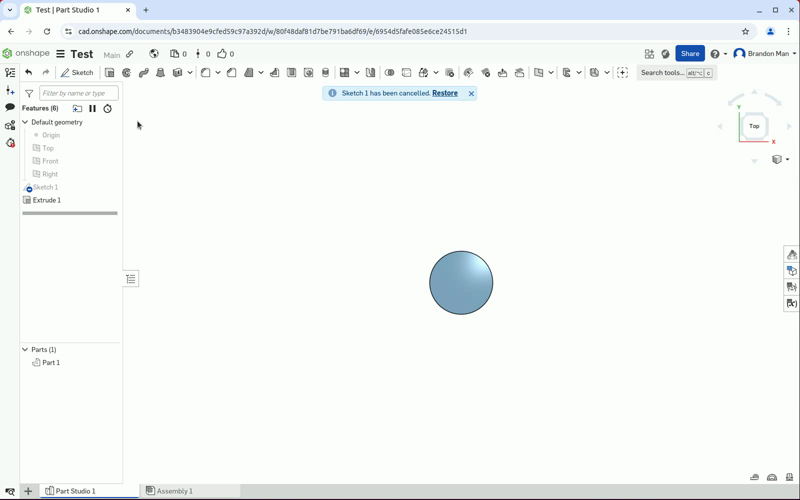
mouse_move(73, 189)
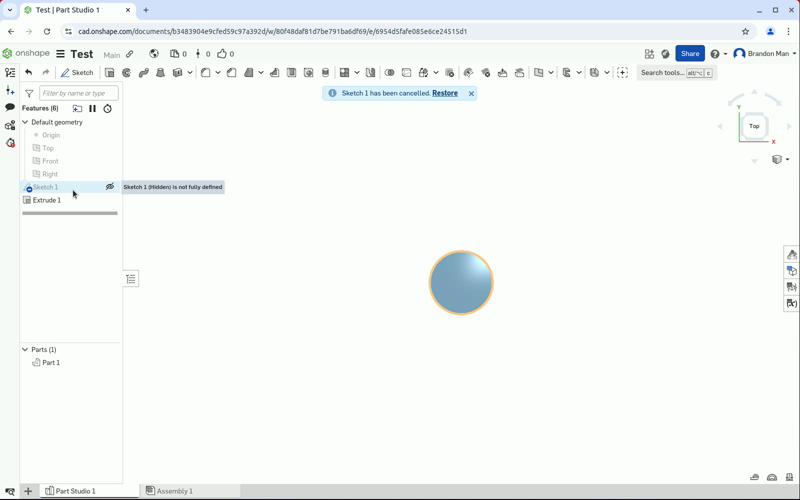
click(73, 189)
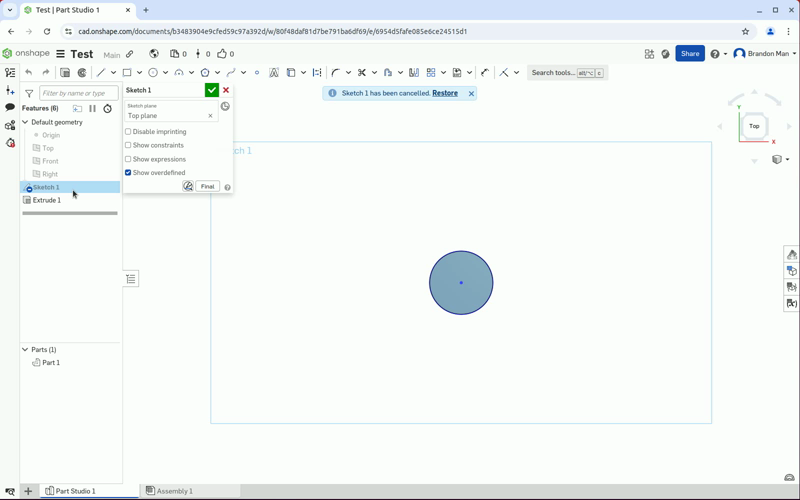
mouse_move(229, 92)
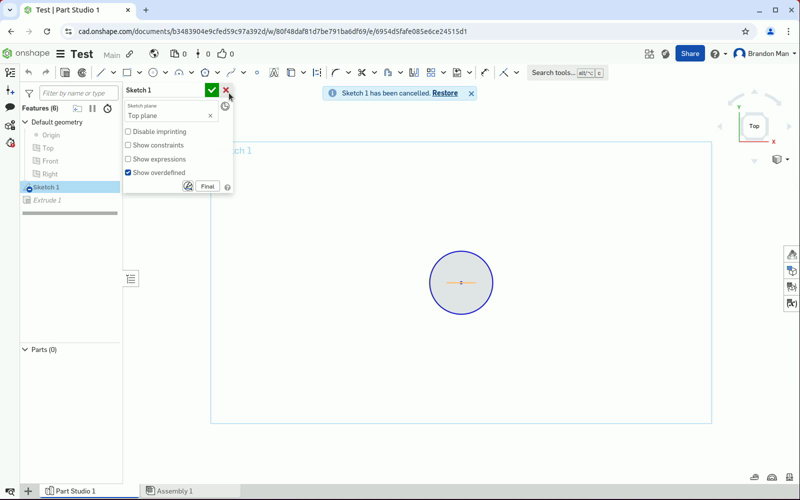
click(229, 92)
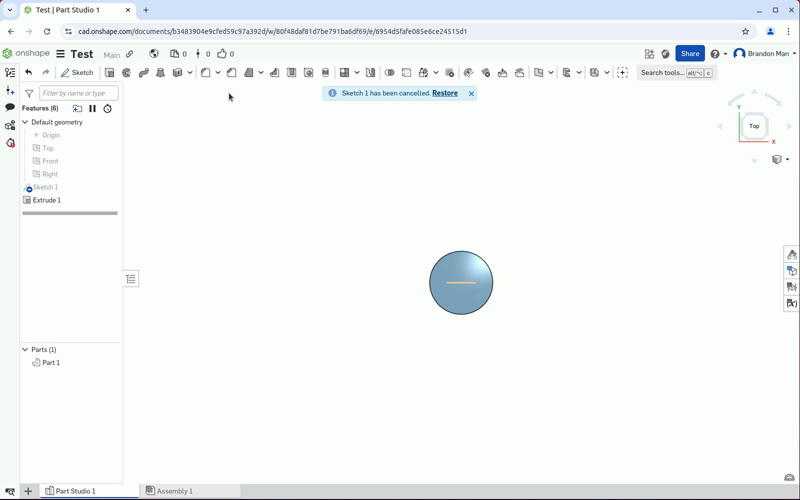
mouse_move(541, 75)
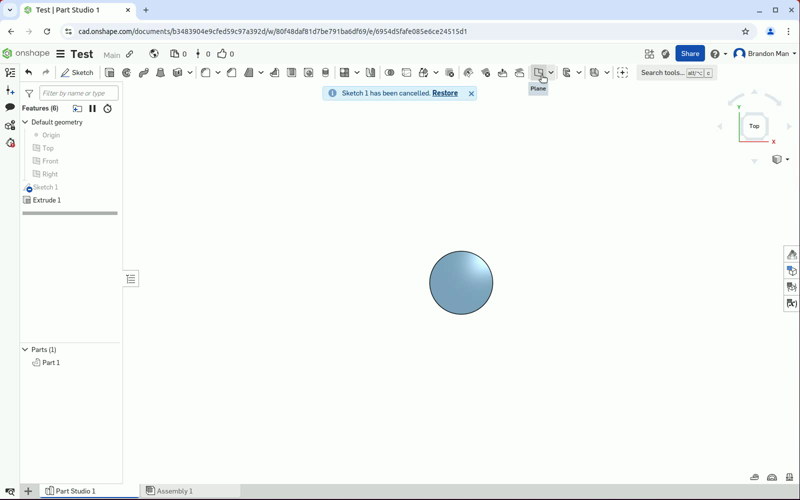
click(541, 75)
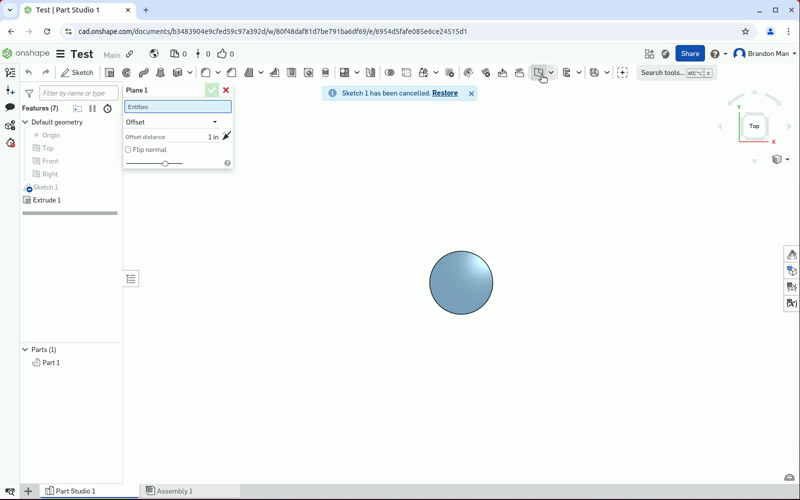
mouse_move(73, 150)
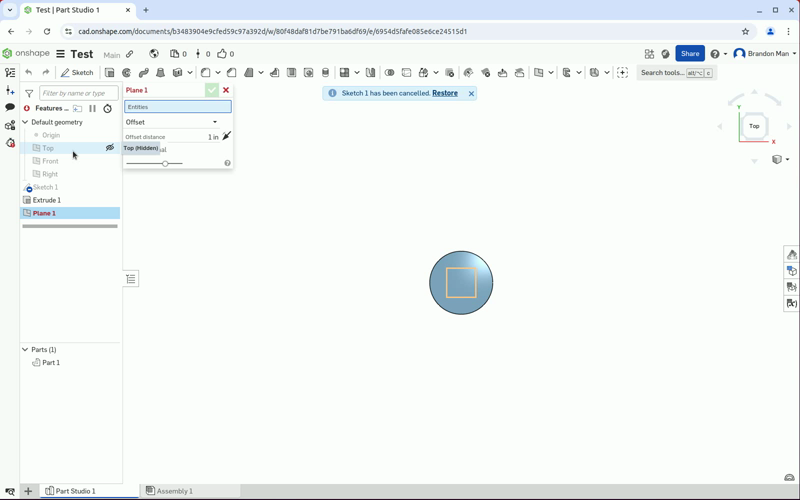
click(73, 150)
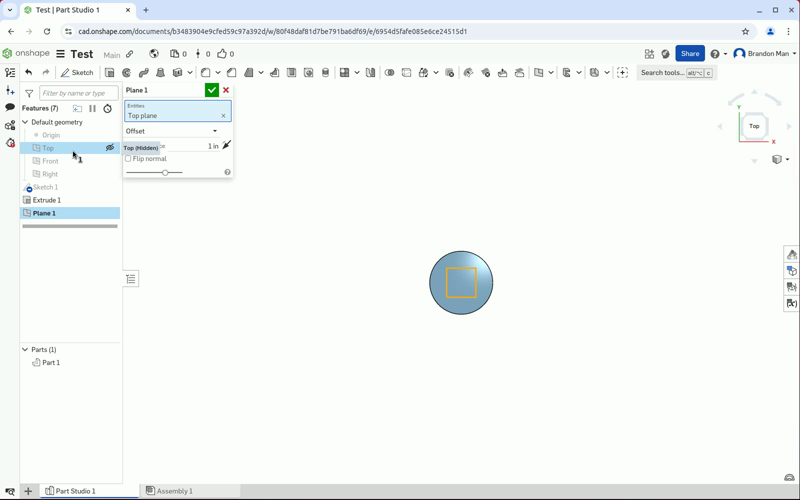
key(tab, 2)
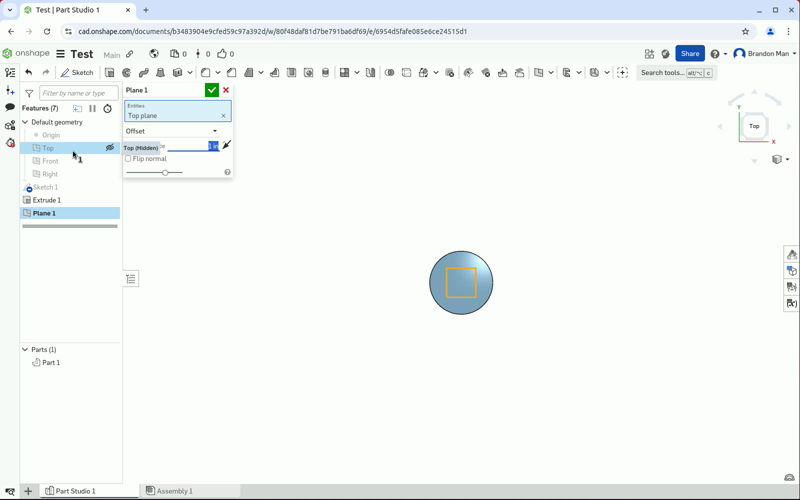
text(6.255)
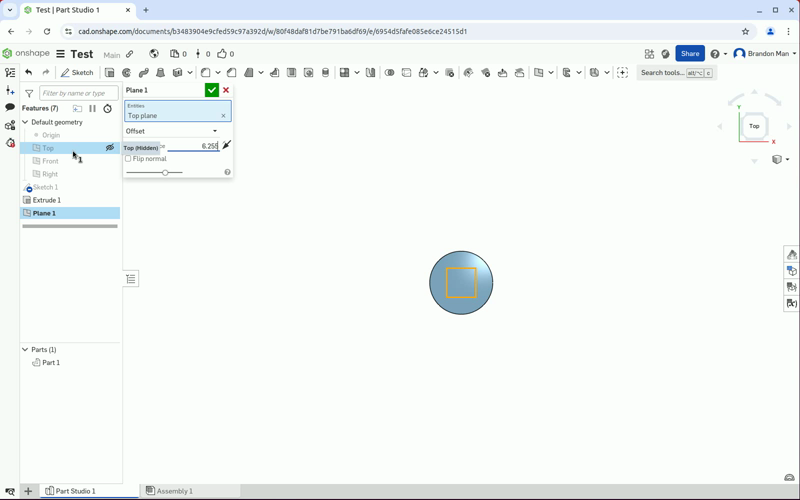
key(enter, 2)
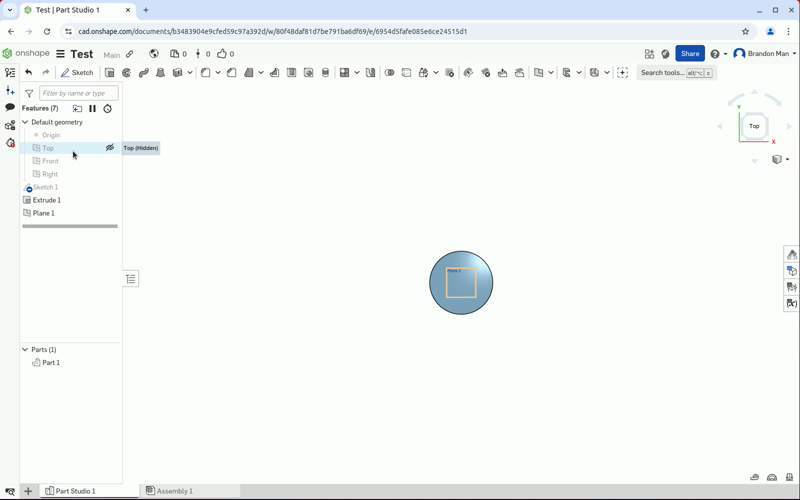
key(shift+s)
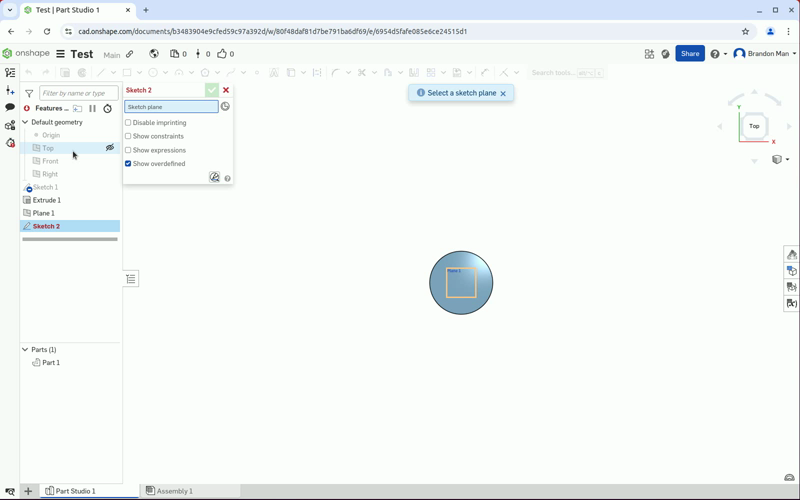
mouse_move(73, 215)
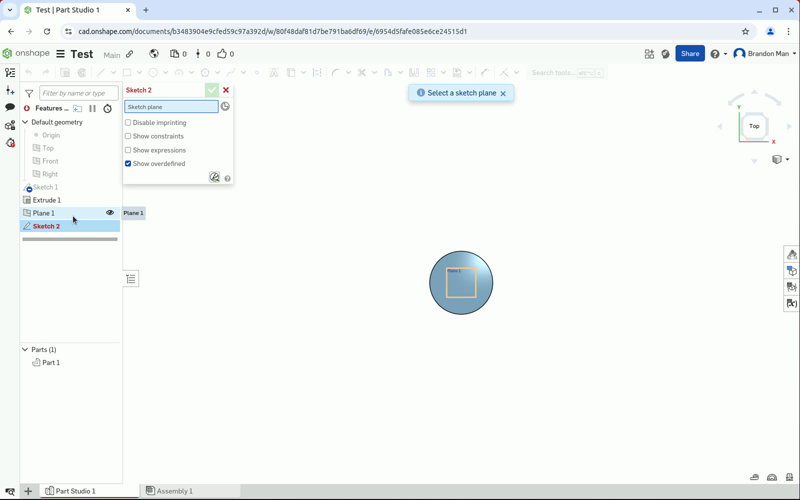
click(73, 215)
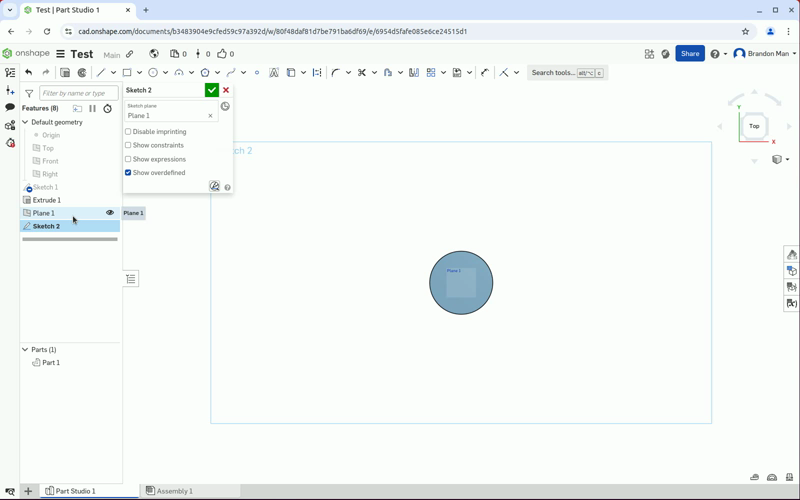
mouse_move(73, 352)
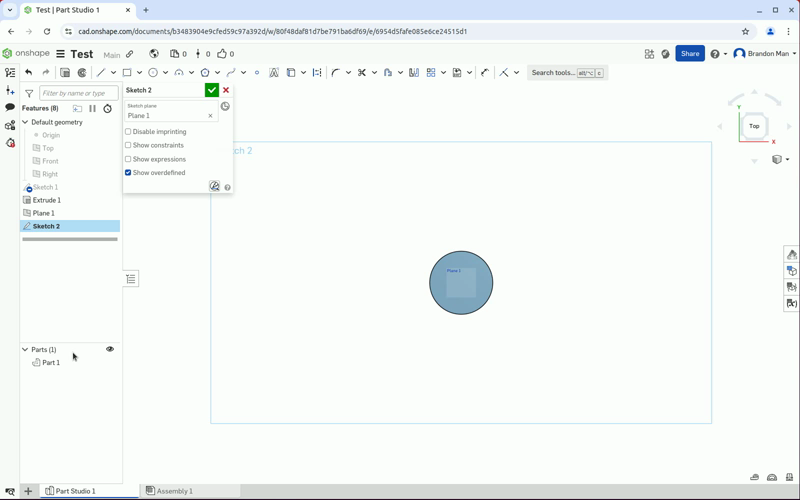
key(y)
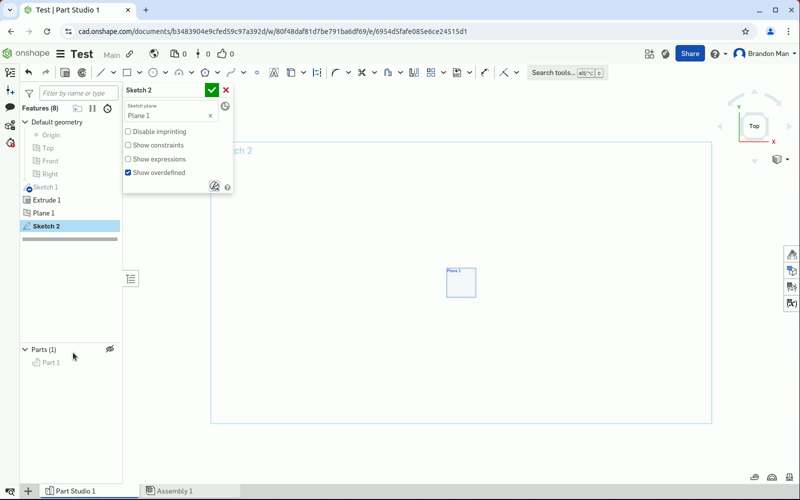
key(c)
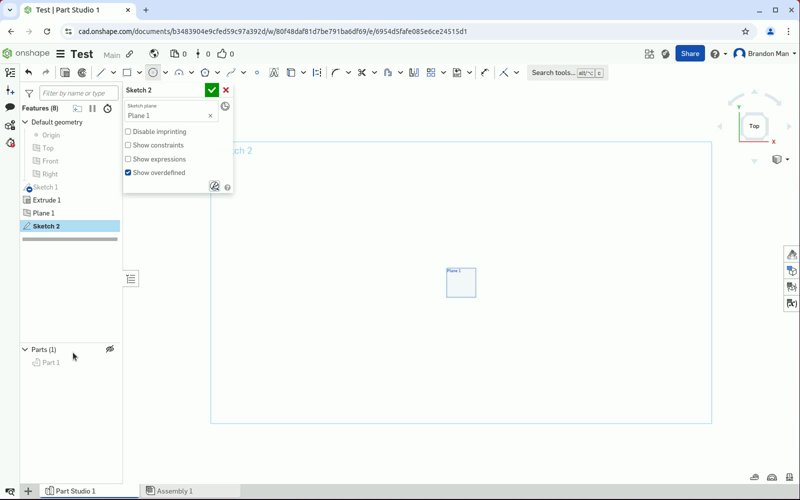
key_down(shift)
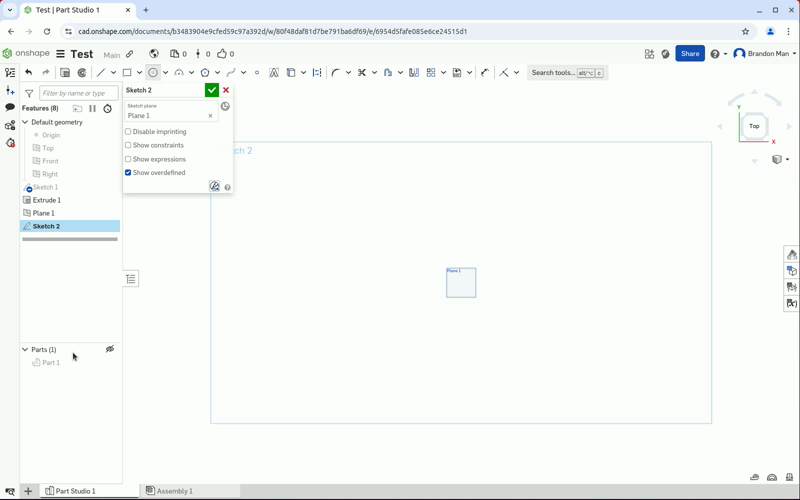
mouse_move(461, 282)
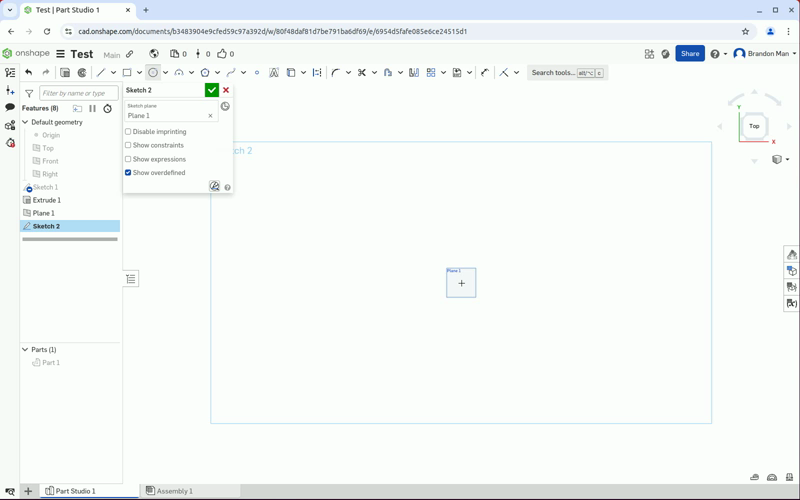
click(461, 282)
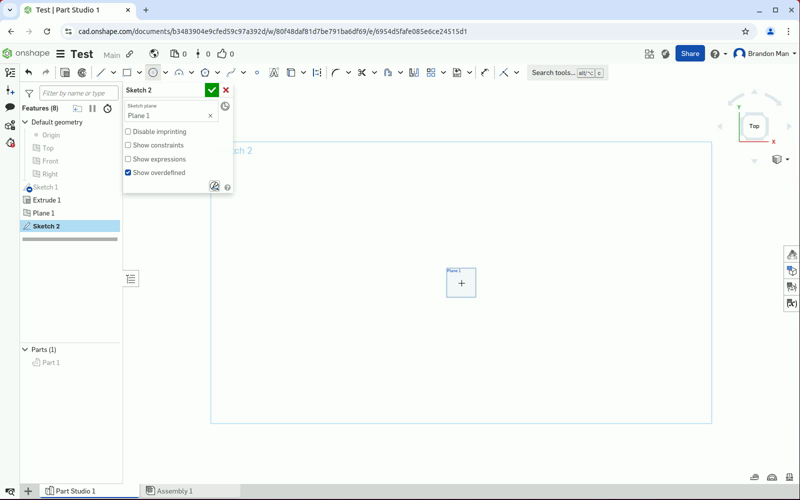
key_up(shift)
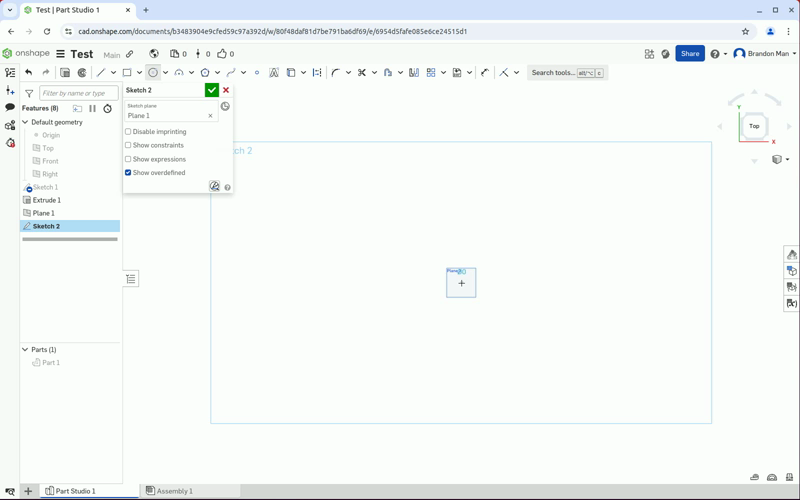
mouse_move(474, 282)
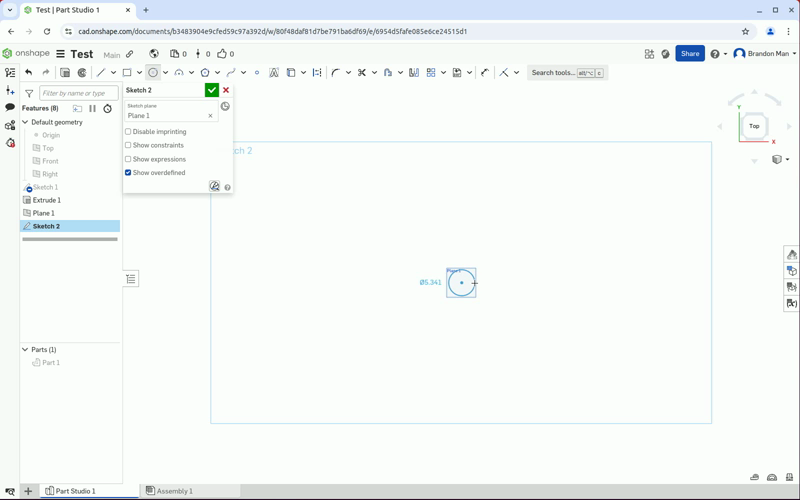
click(474, 282)
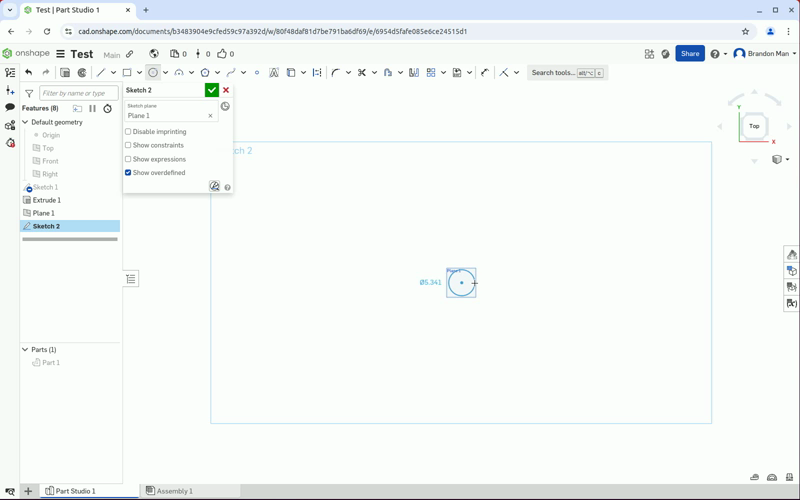
key(esc)
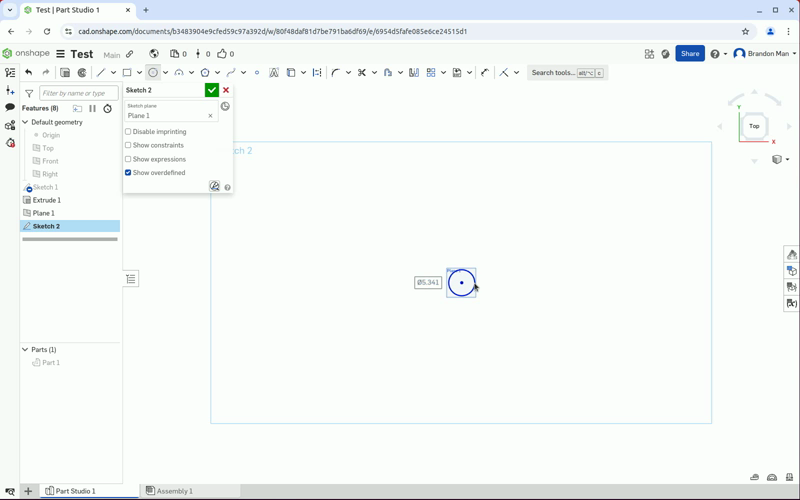
mouse_move(459, 273)
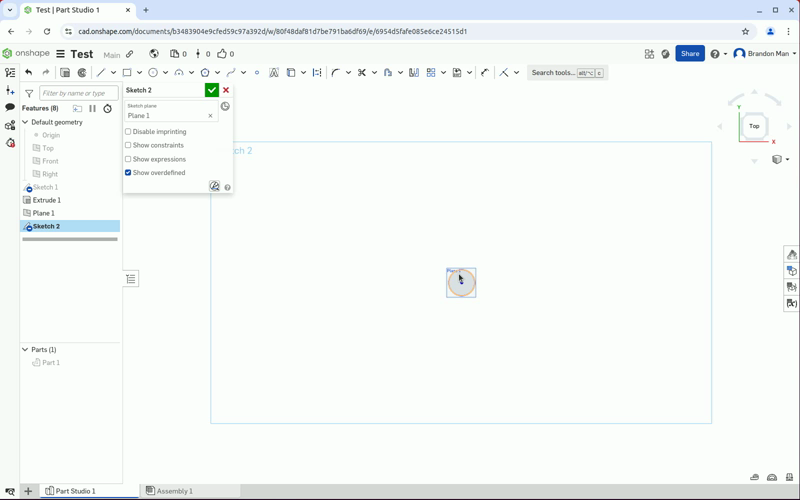
scroll(6)
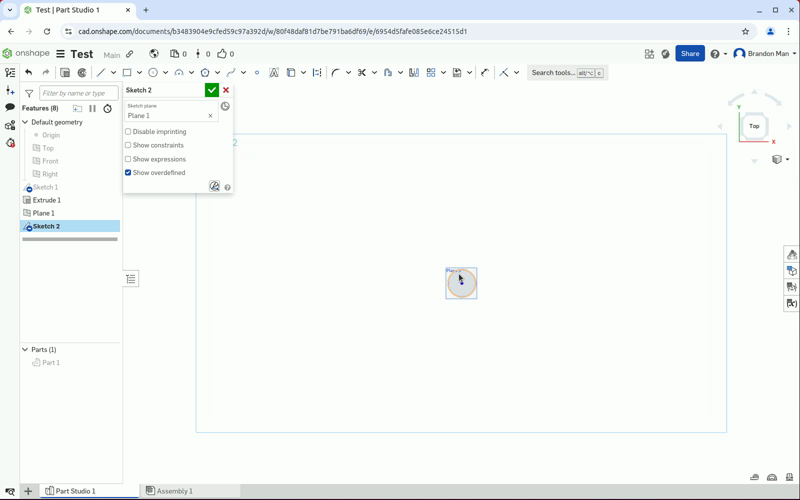
scroll(6)
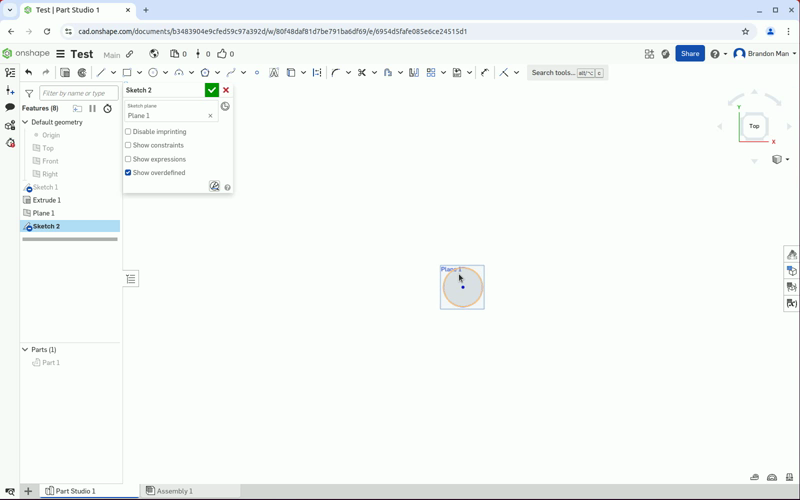
scroll(6)
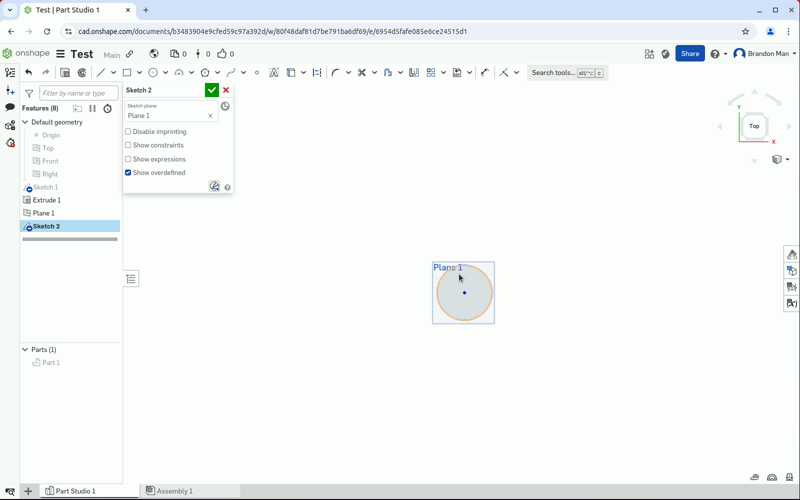
scroll(6)
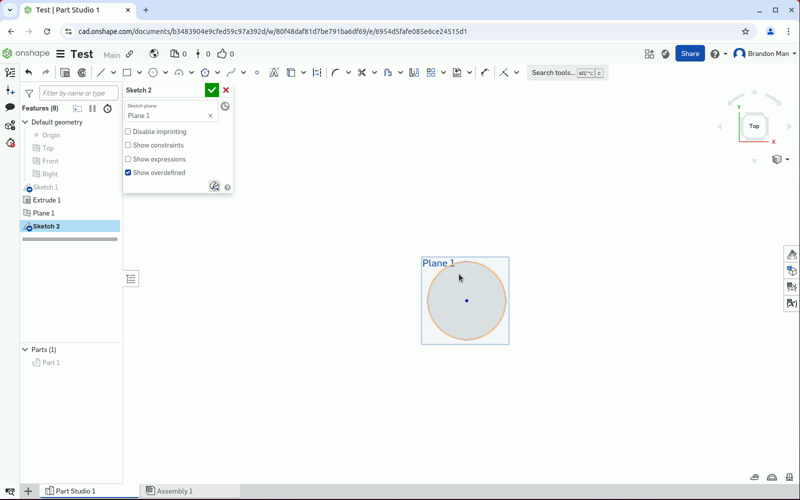
scroll(6)
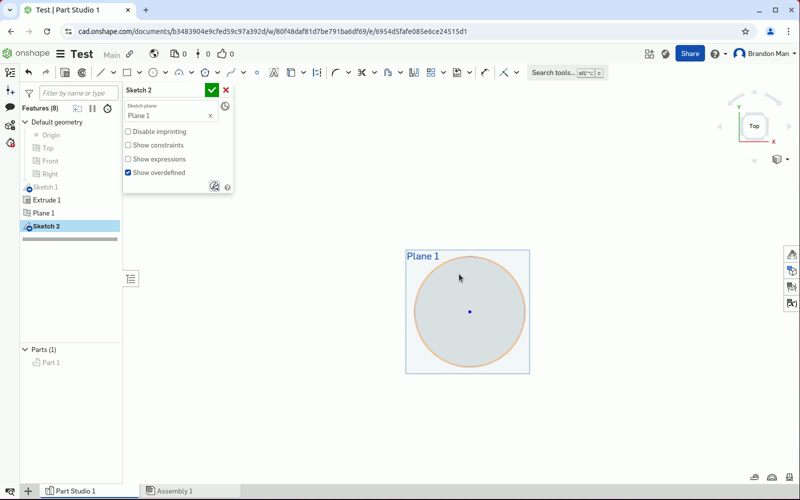
scroll(6)
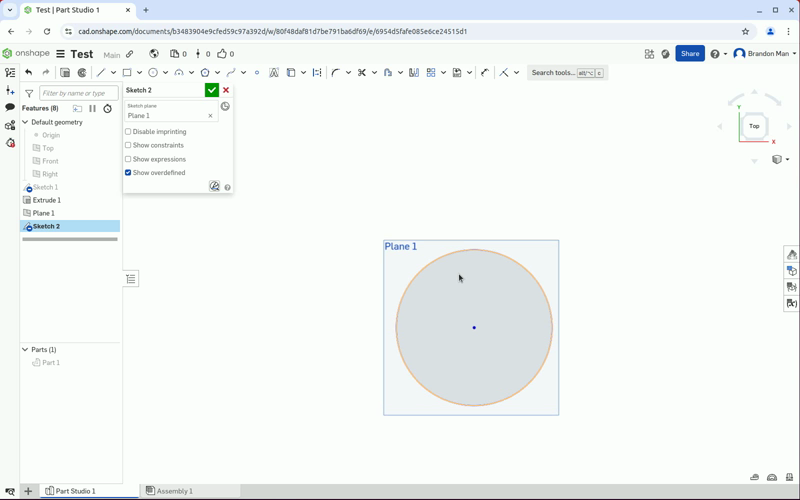
scroll(6)
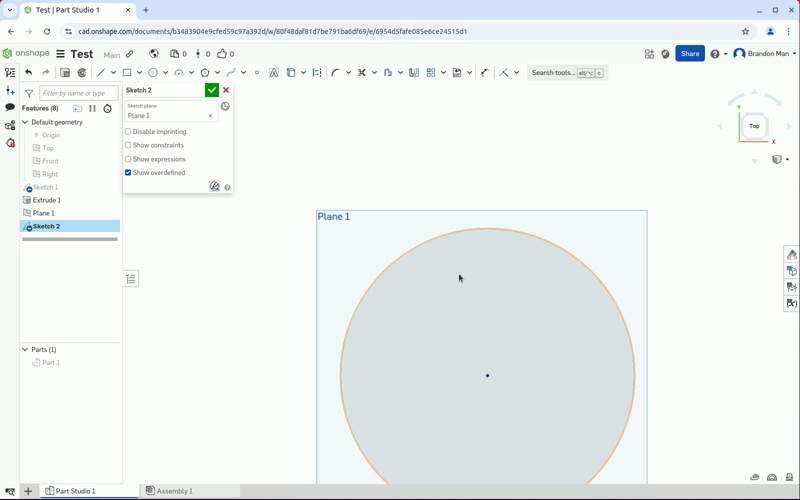
click(459, 273)
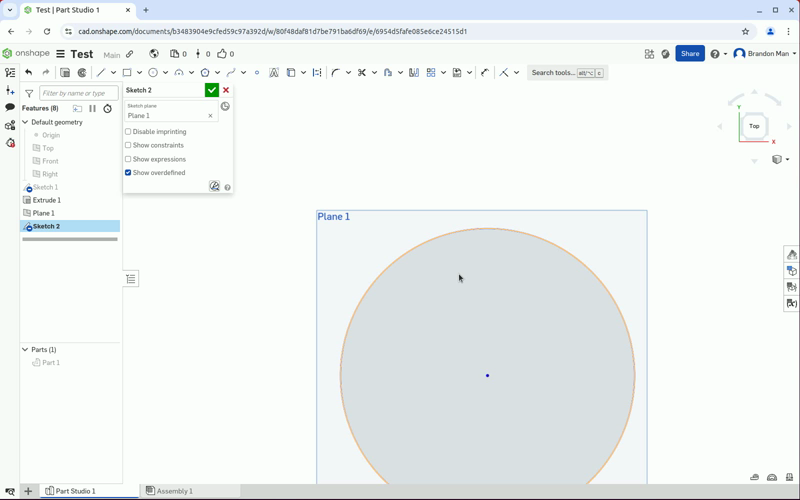
scroll(-6)
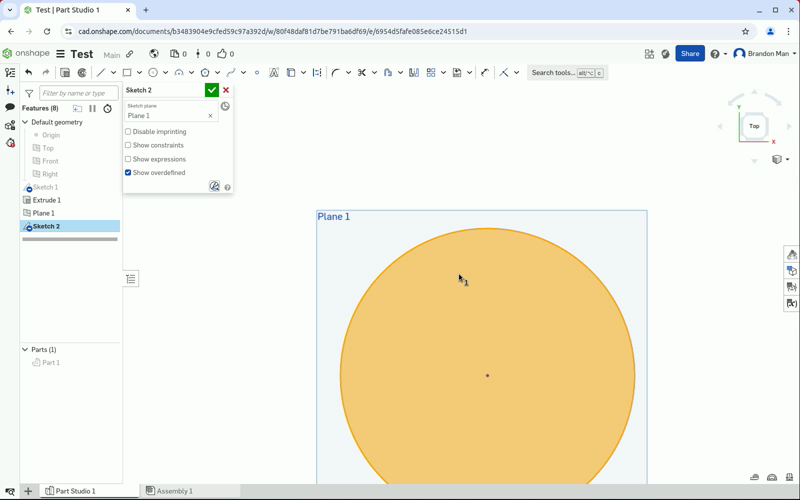
scroll(-6)
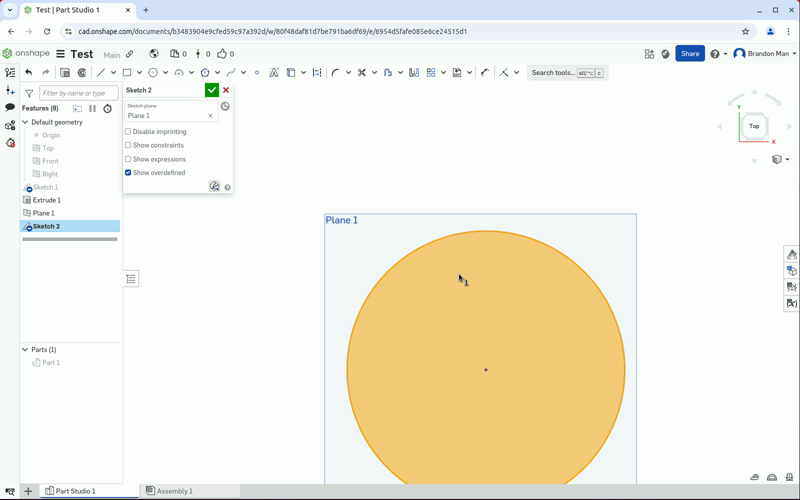
scroll(-6)
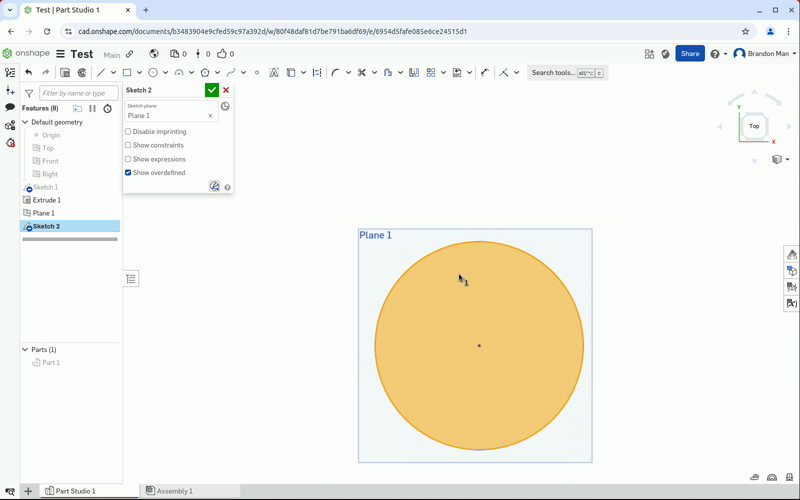
scroll(-6)
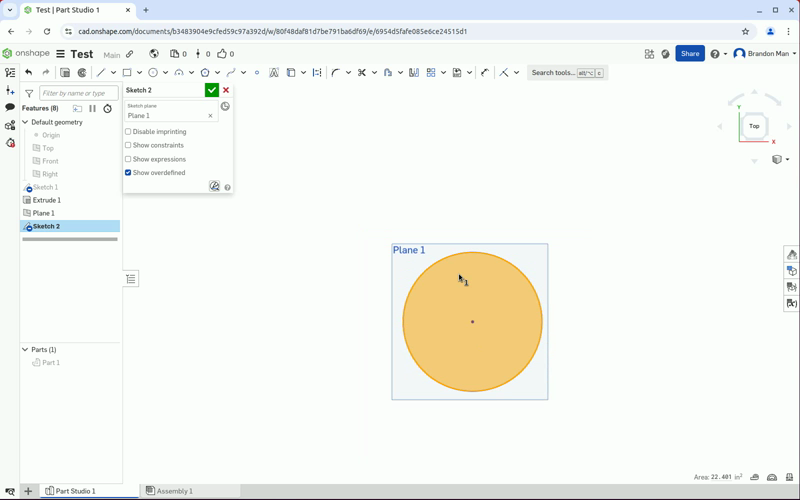
scroll(-6)
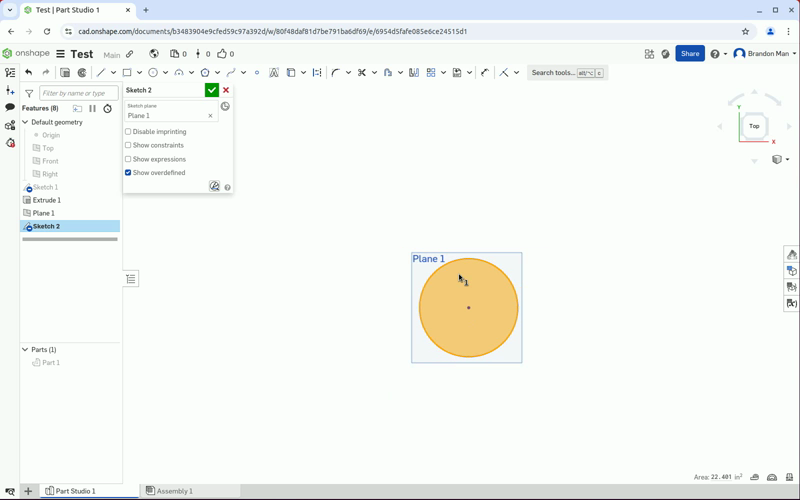
scroll(-6)
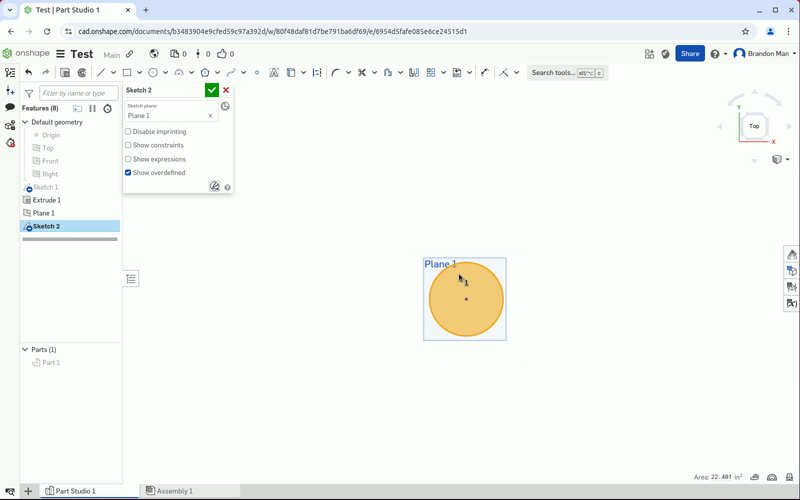
scroll(-6)
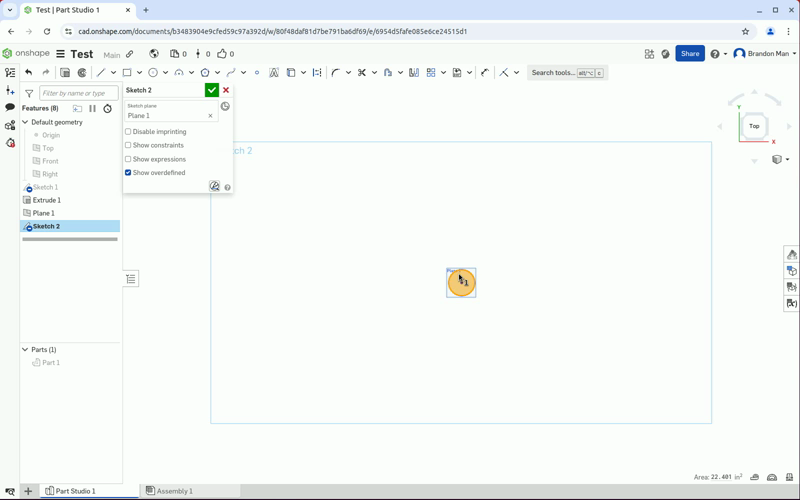
mouse_move(73, 352)
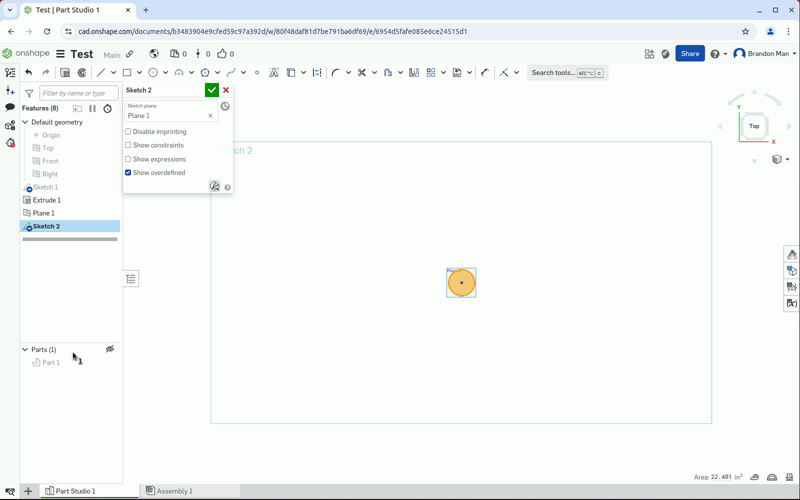
key(shift+y)
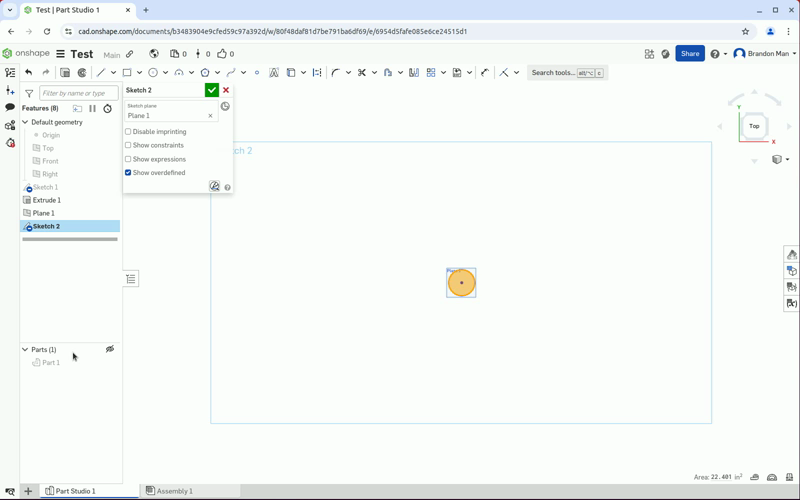
key(shift+e)
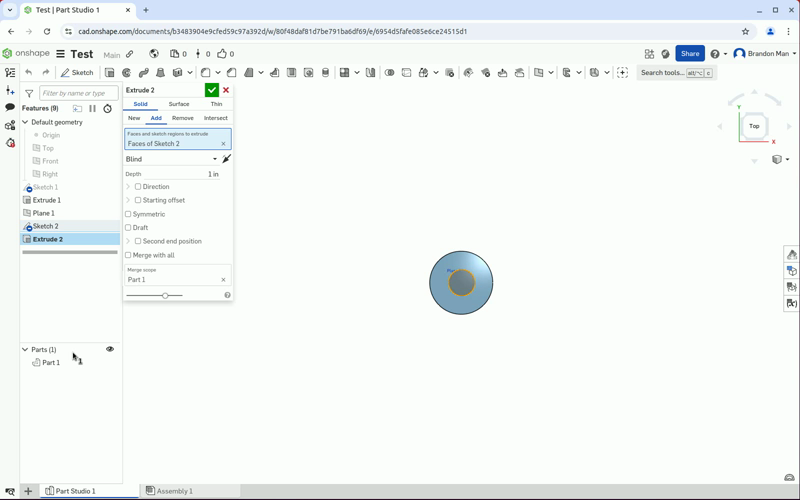
mouse_move(143, 106)
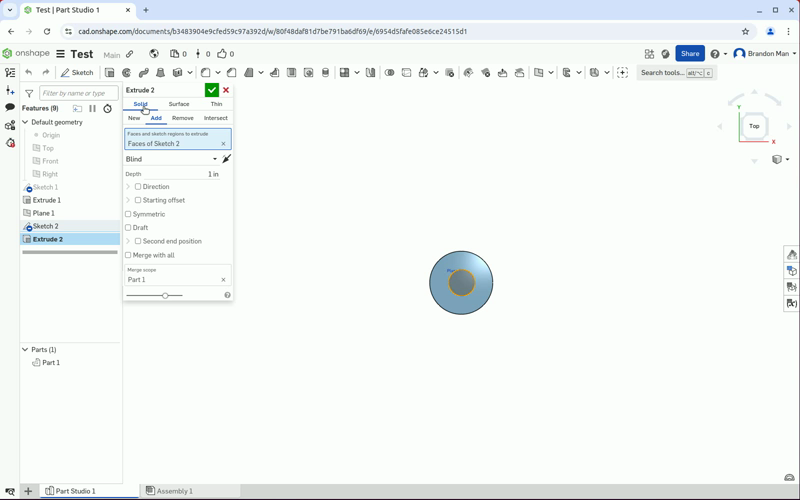
click(143, 106)
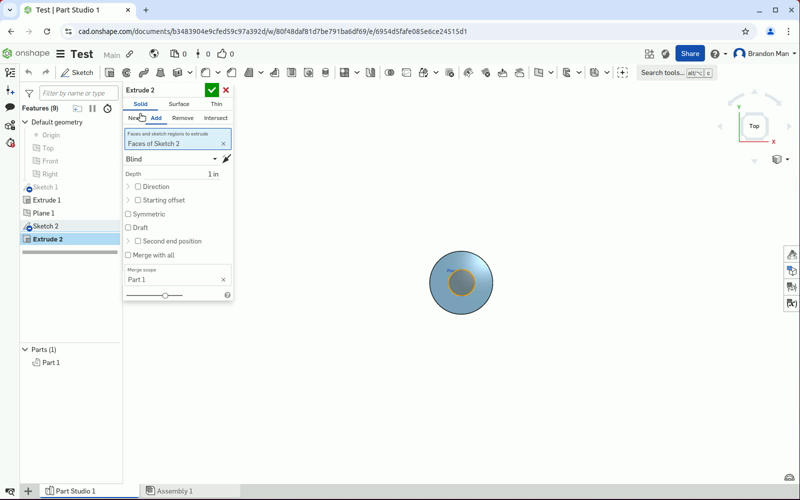
mouse_move(137, 120)
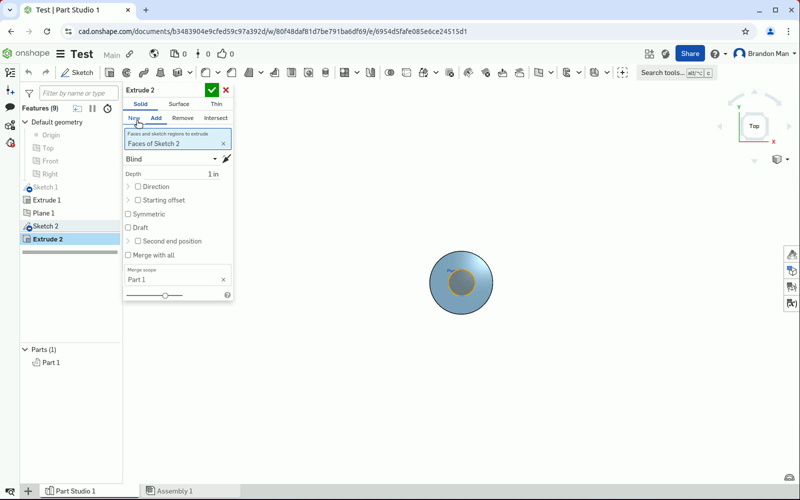
click(137, 120)
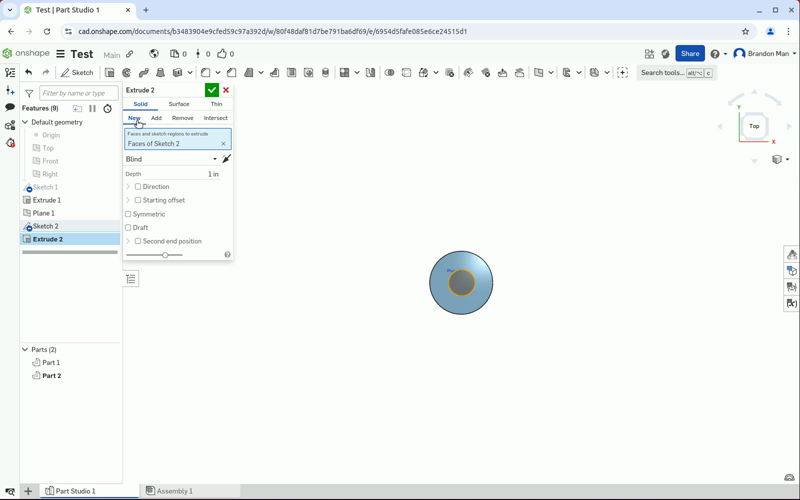
key(tab, 4)
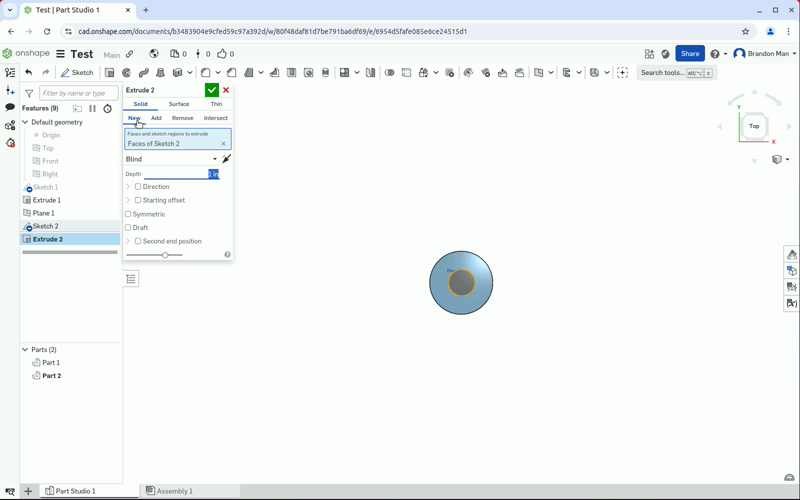
text(16.85)
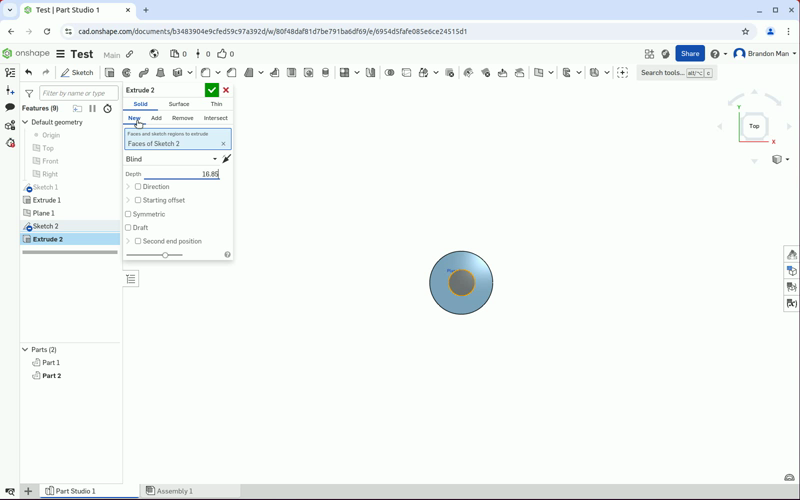
key(enter)
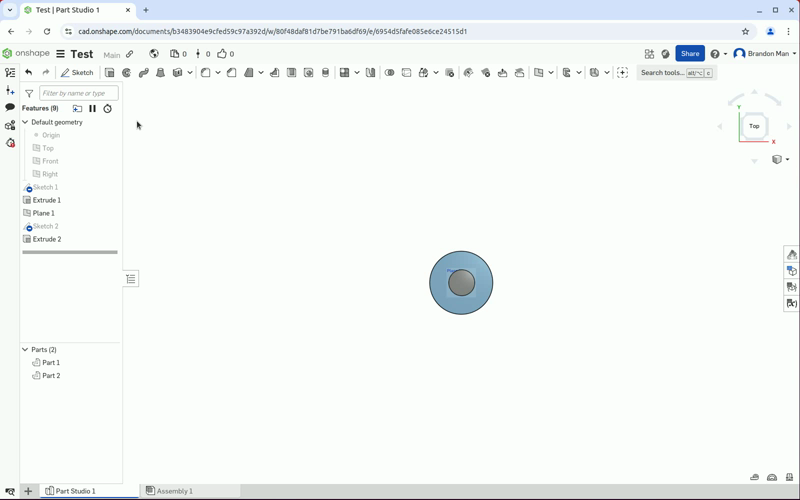
key(shift+h)
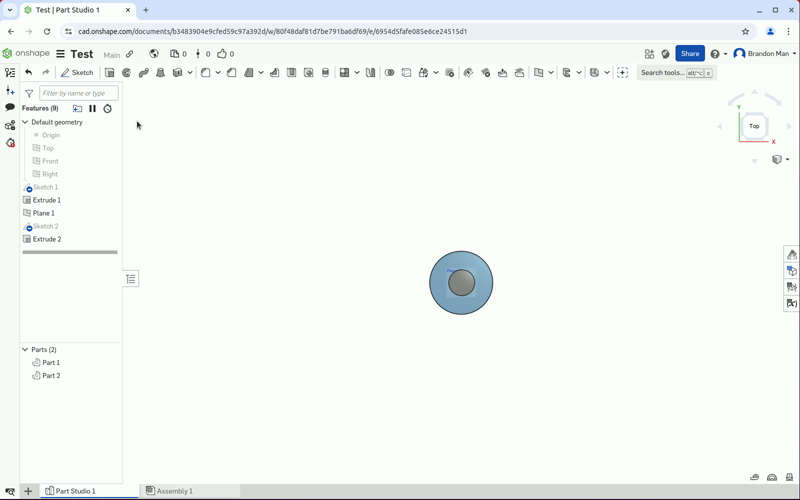
key(shift+h)
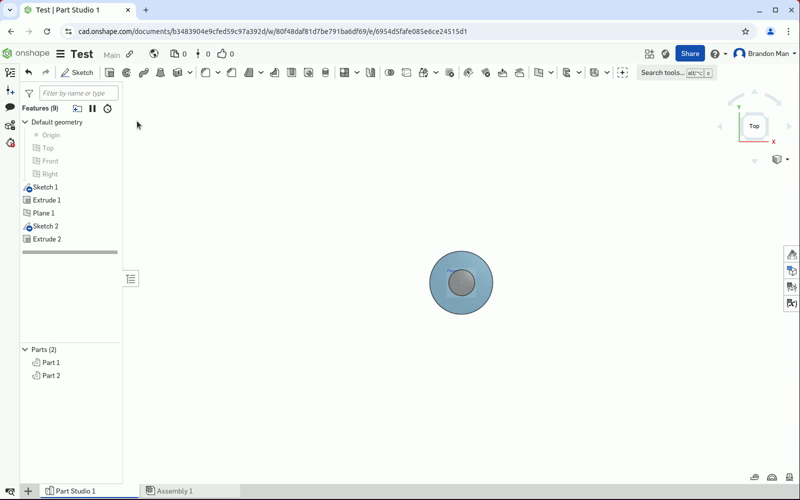
key(shift+7)
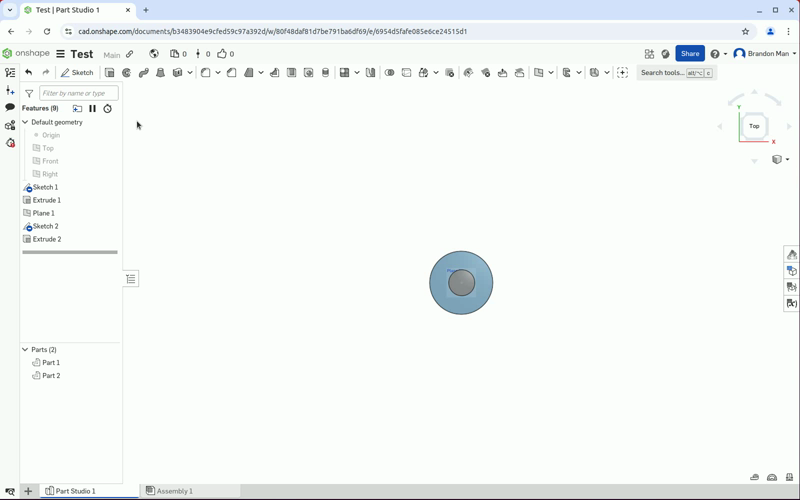
key(up, 3)
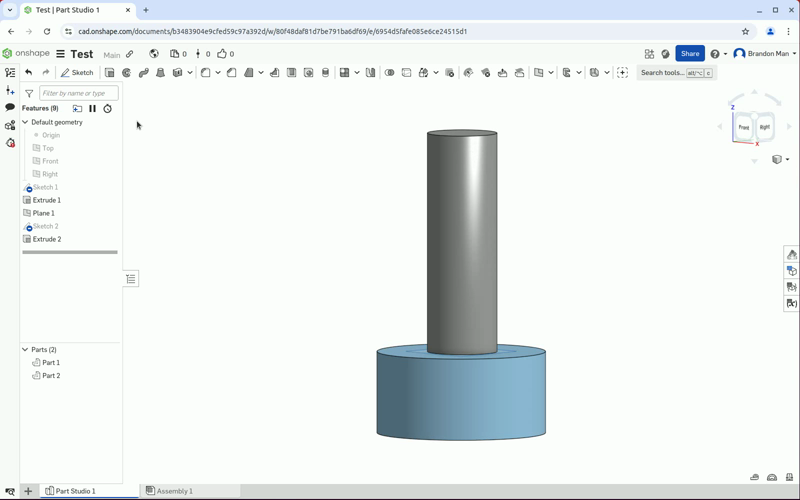
key(left, 3)
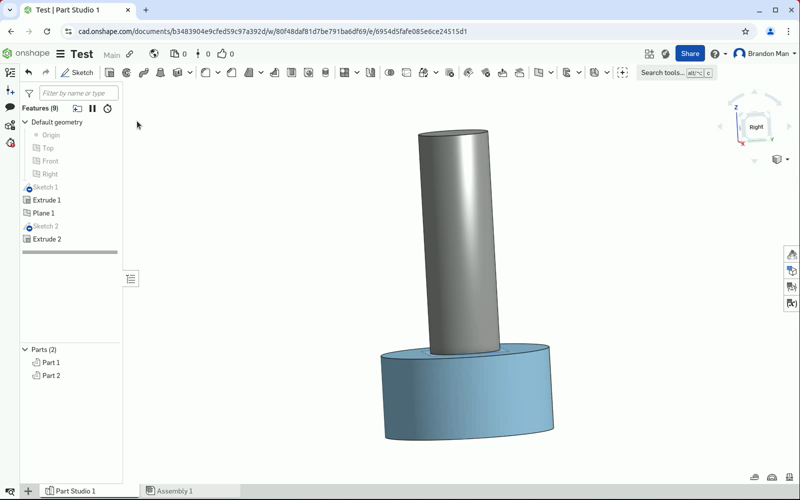
key(right, 3)
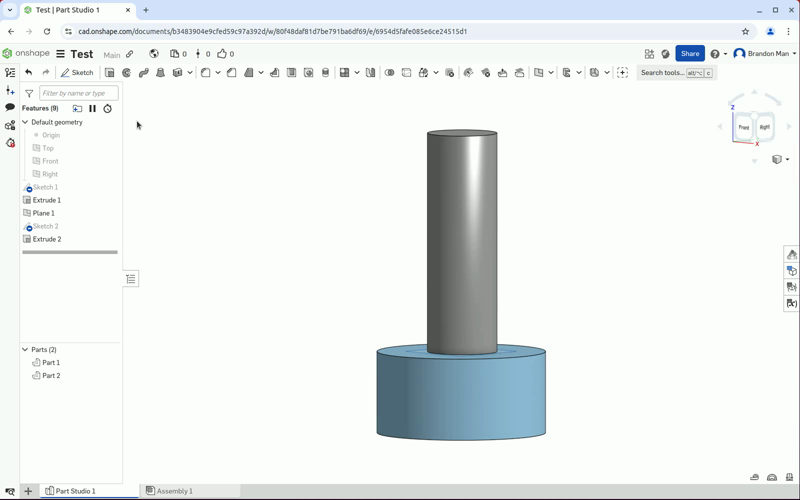
key(down, 3)
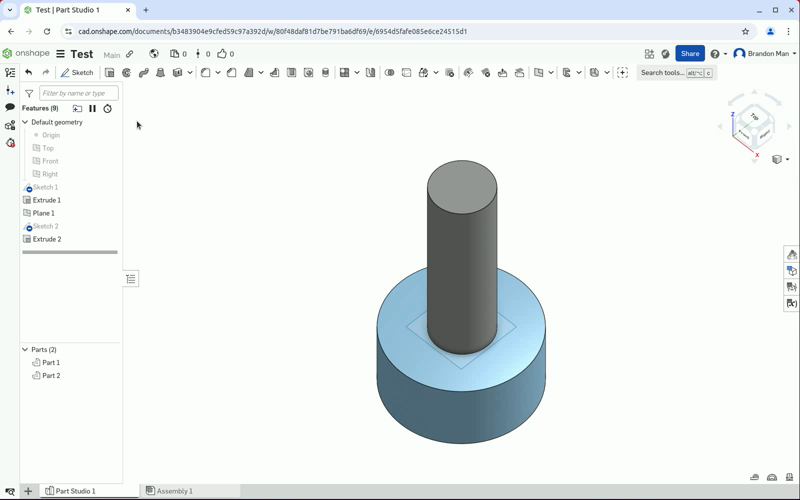
mouse_move(73, 189)
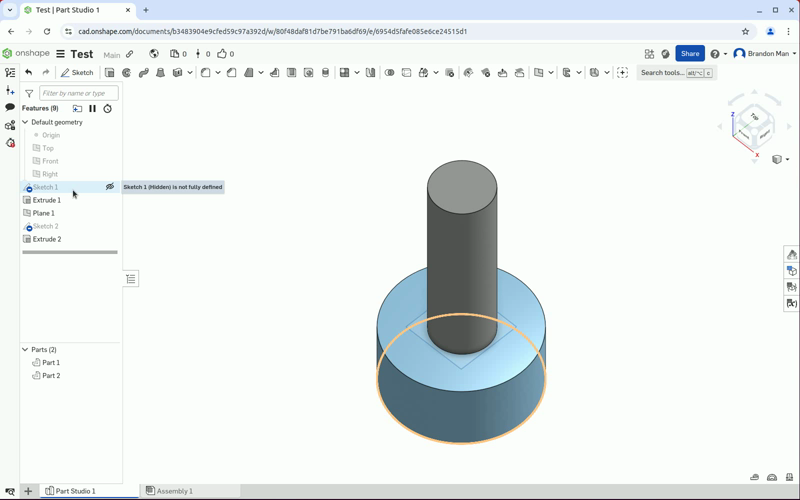
click(73, 189)